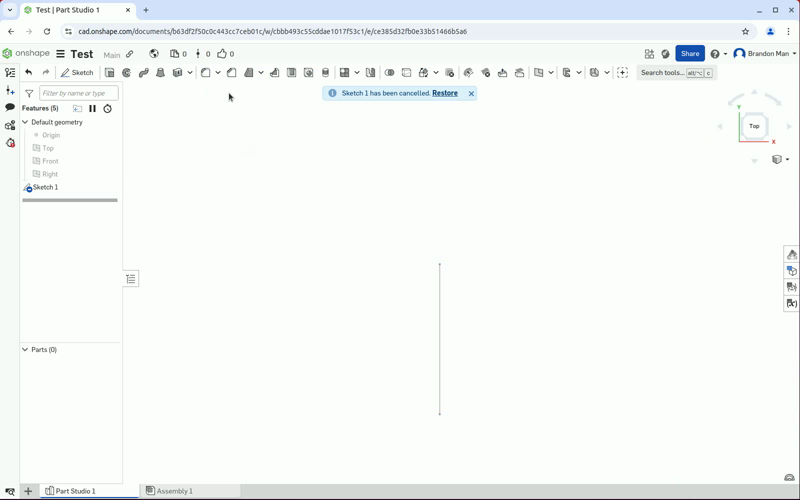
key(shift+h)
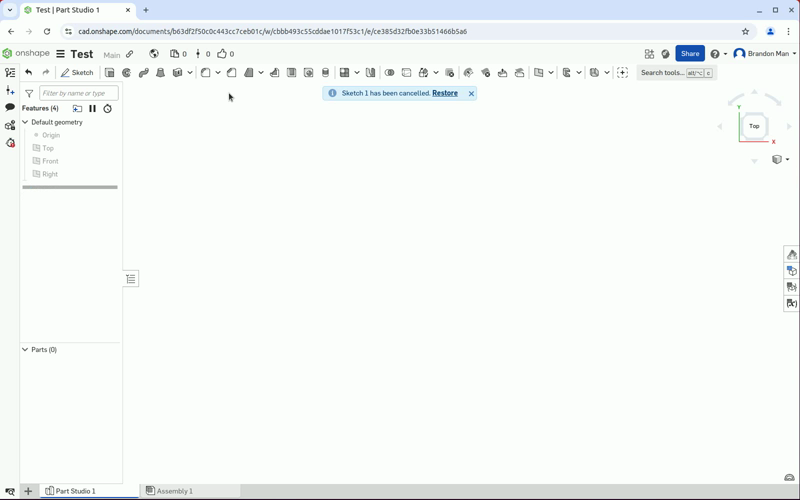
key(shift+s)
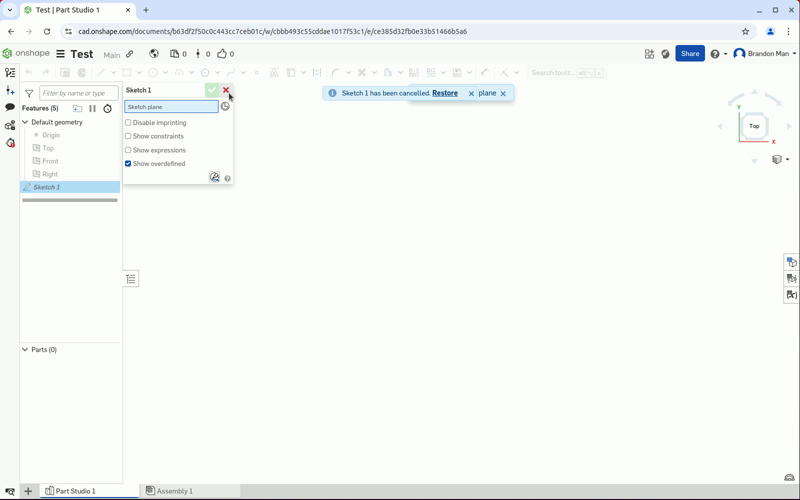
mouse_move(73, 150)
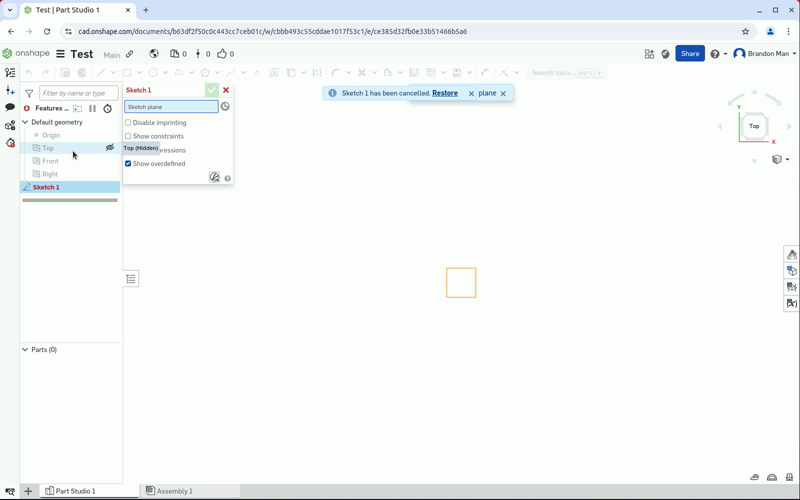
click(73, 150)
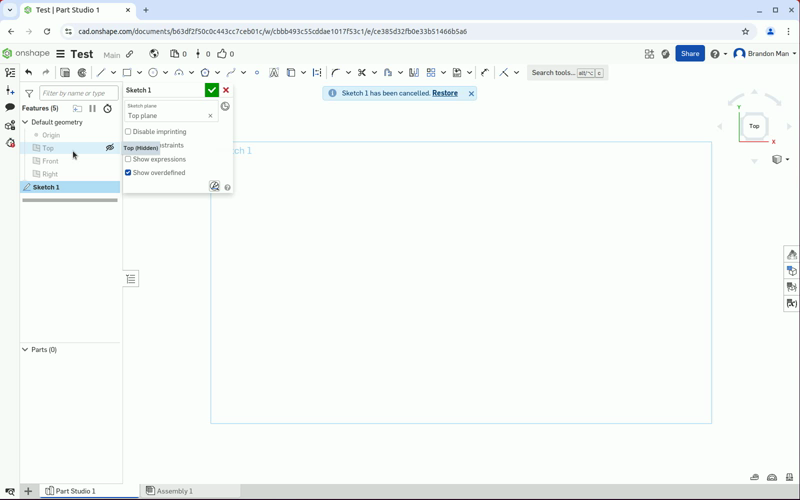
mouse_move(73, 352)
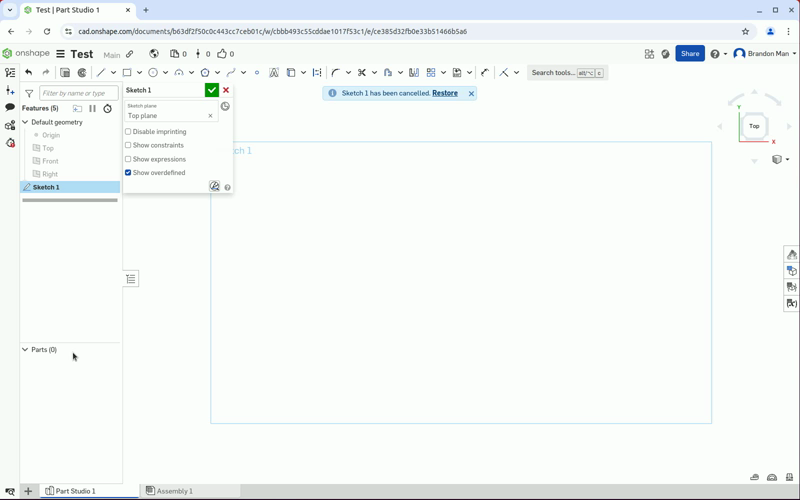
key(y)
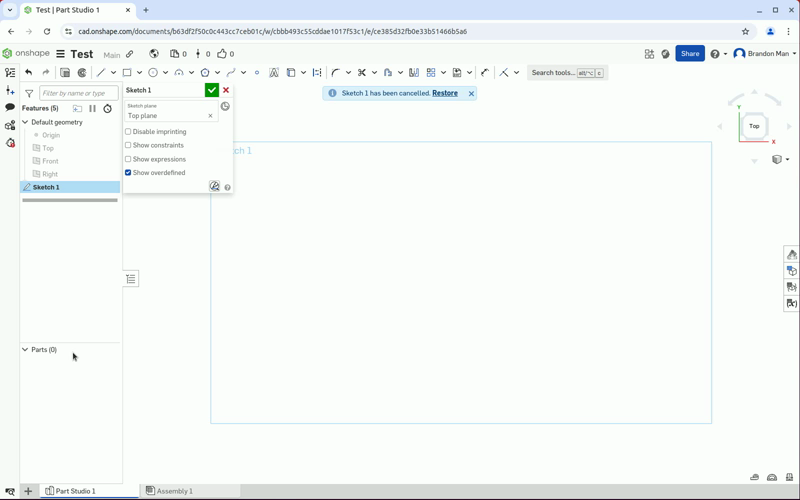
key(c)
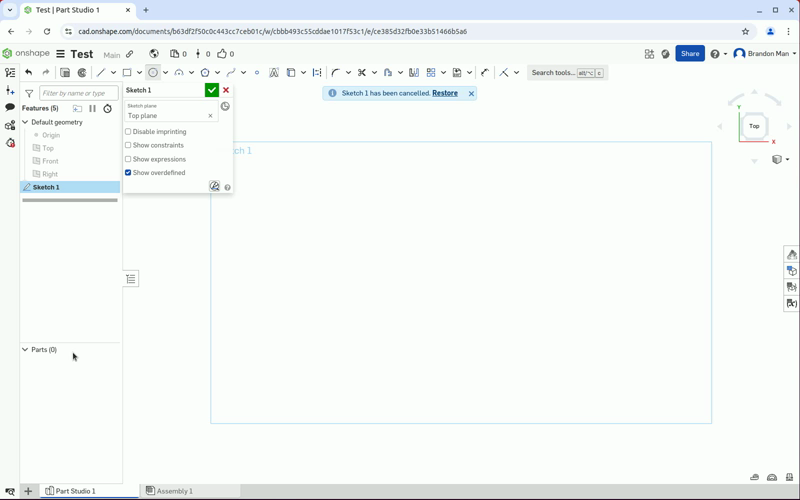
key_down(shift)
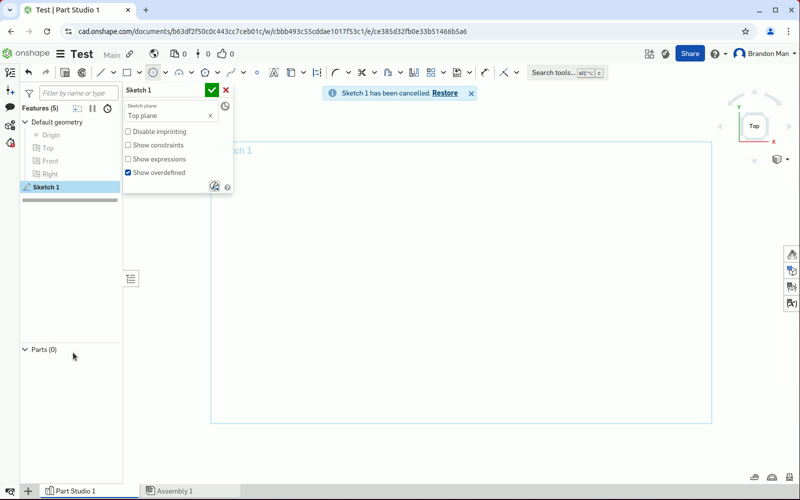
mouse_move(460, 282)
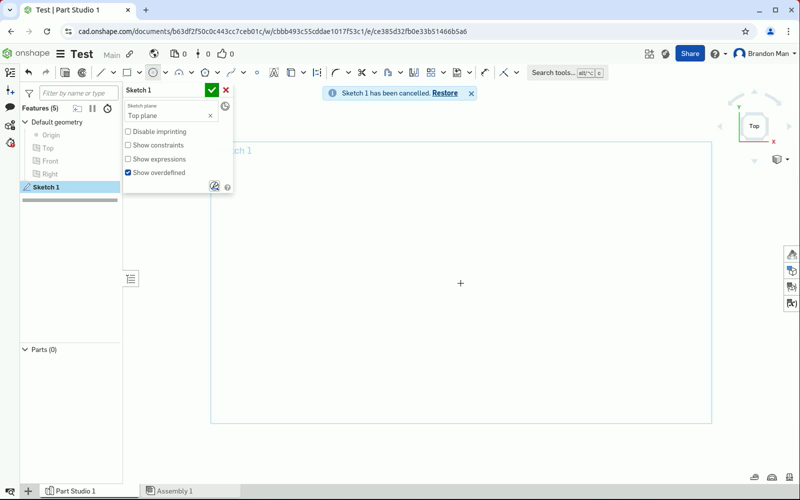
click(460, 282)
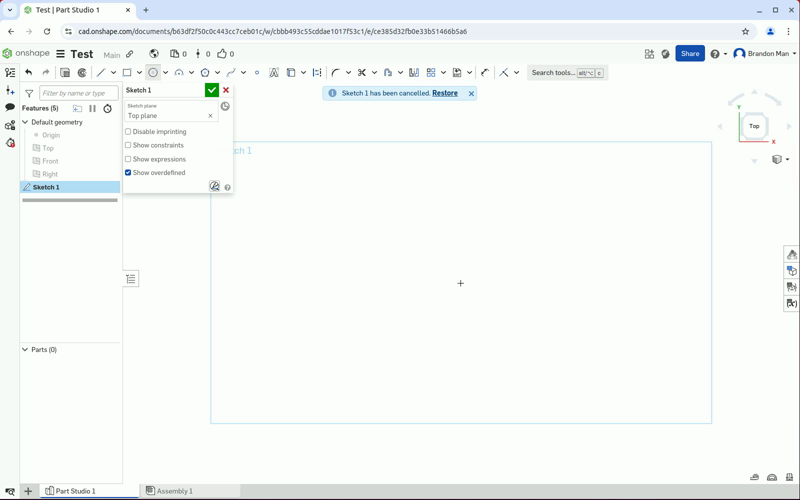
key_up(shift)
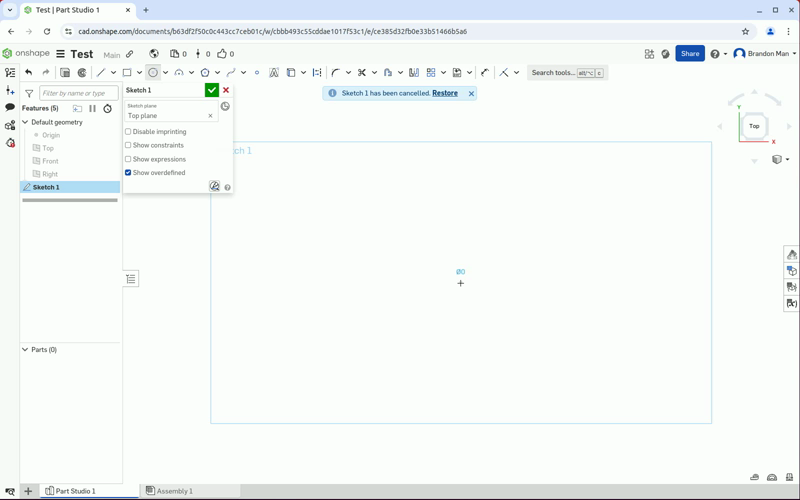
mouse_move(538, 282)
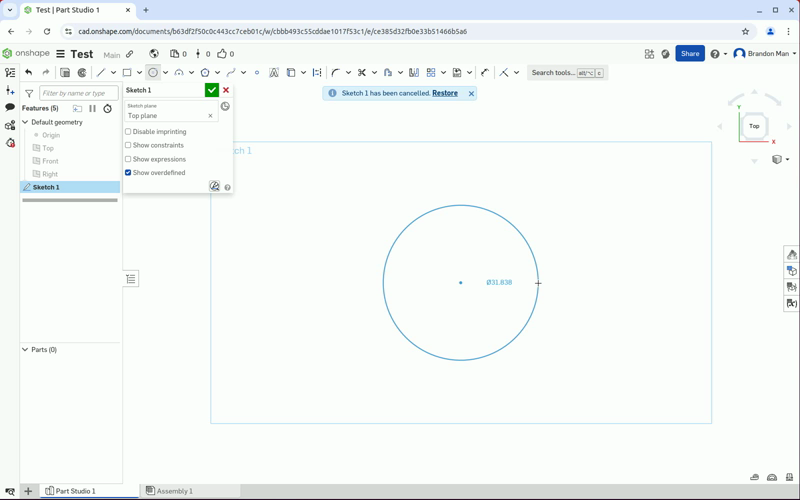
click(538, 282)
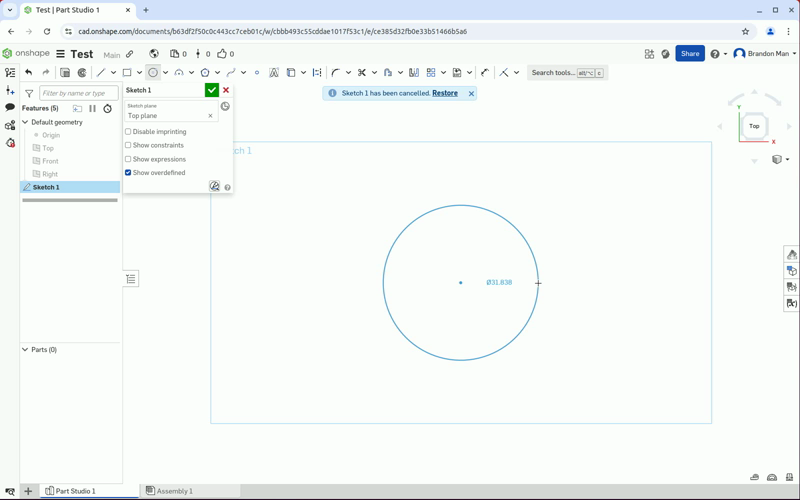
key(esc)
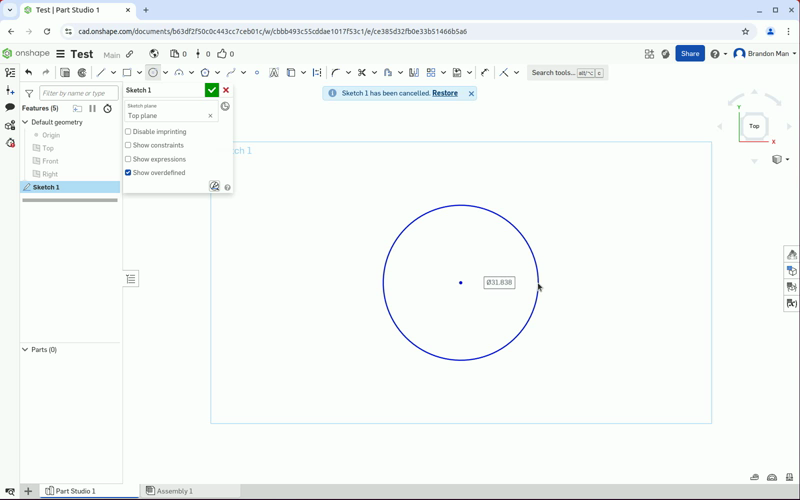
key(c)
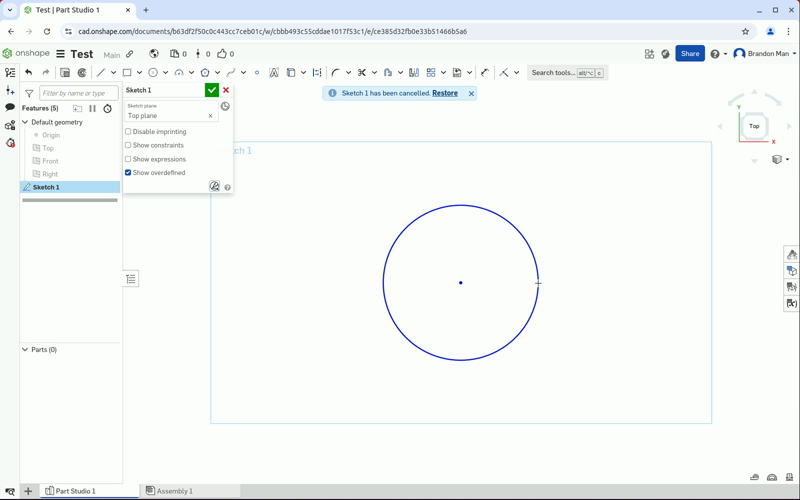
key_down(shift)
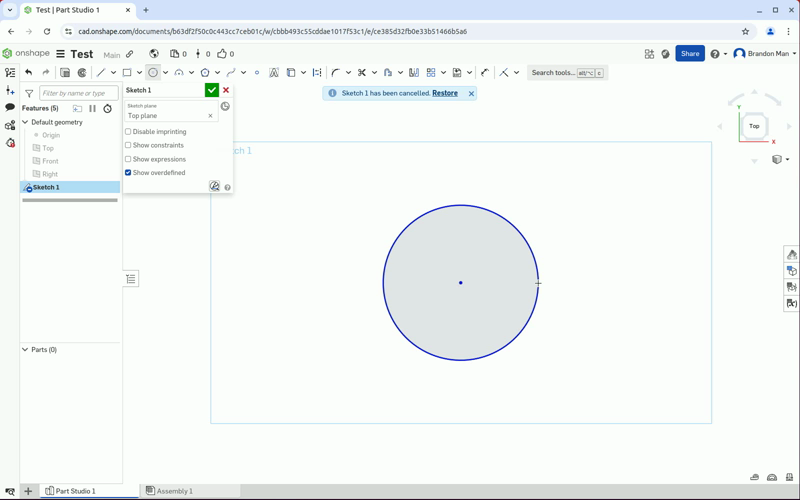
mouse_move(460, 282)
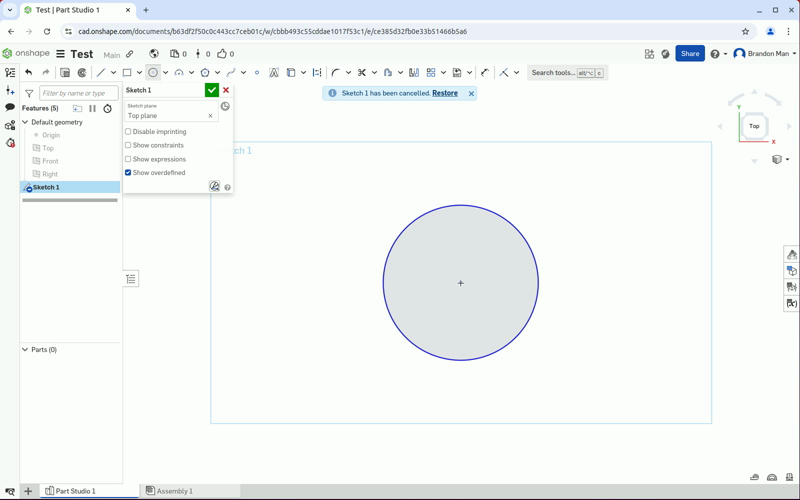
click(460, 282)
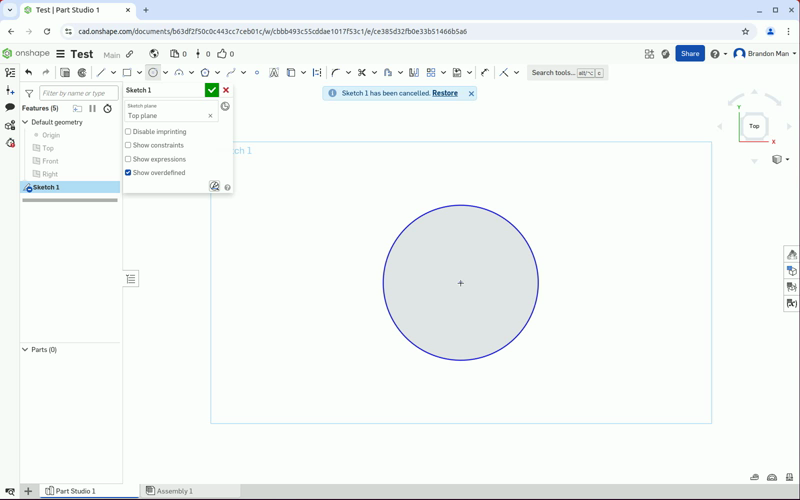
key_up(shift)
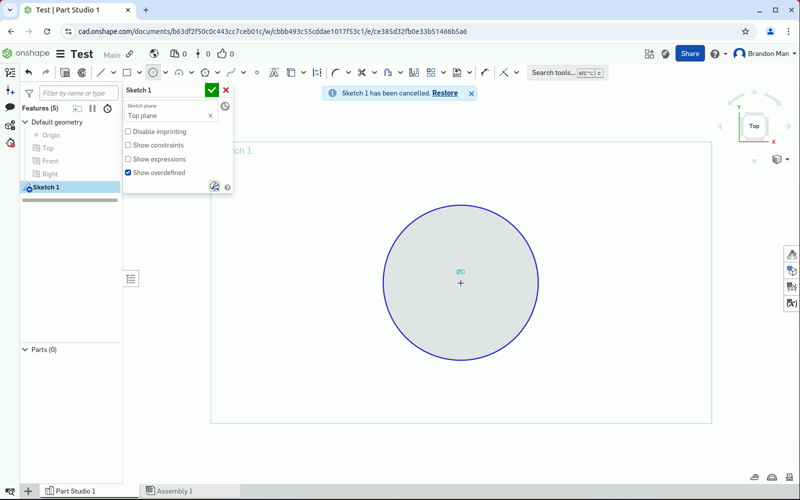
mouse_move(525, 282)
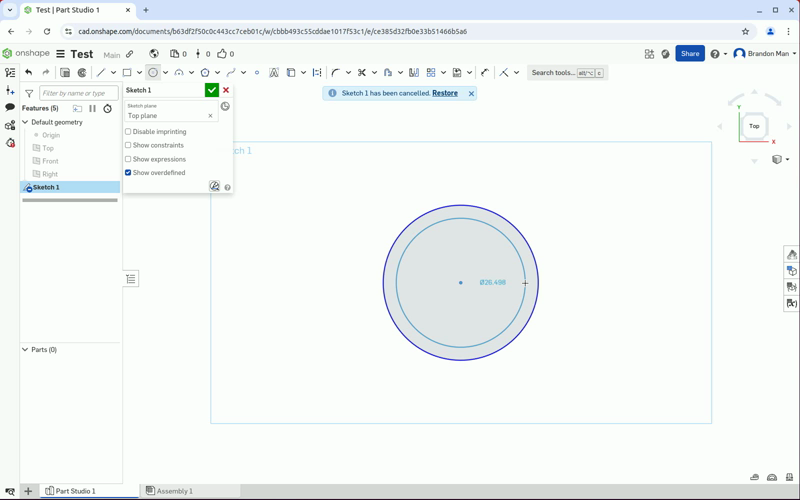
click(525, 282)
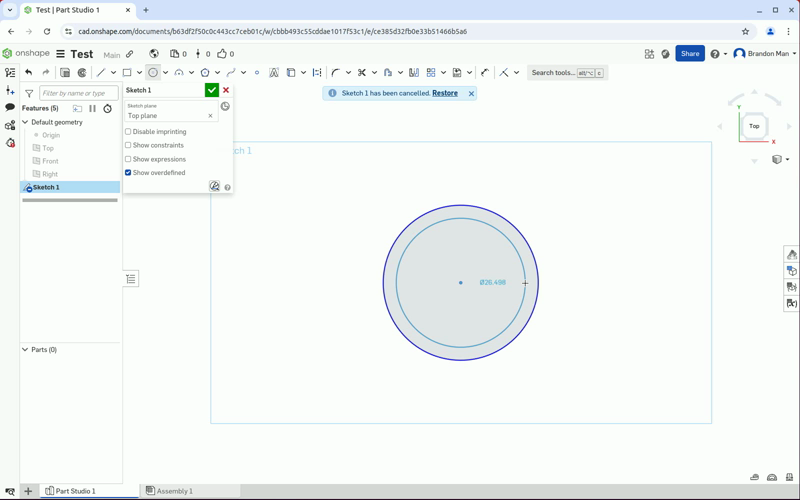
key(esc)
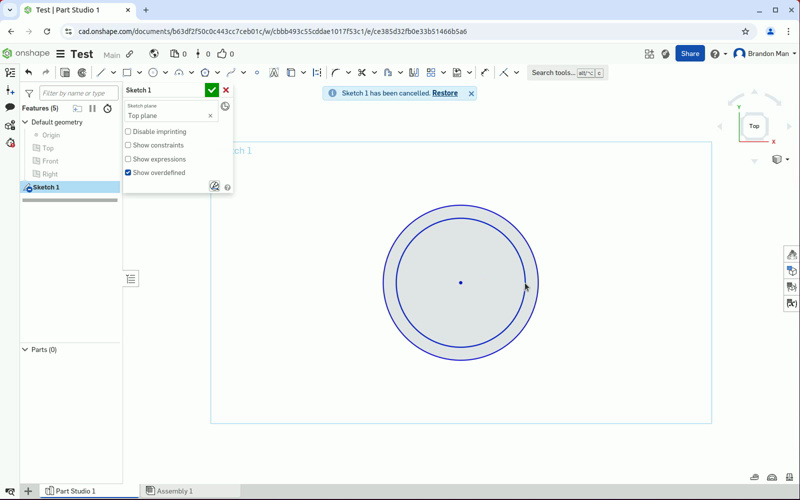
mouse_move(399, 317)
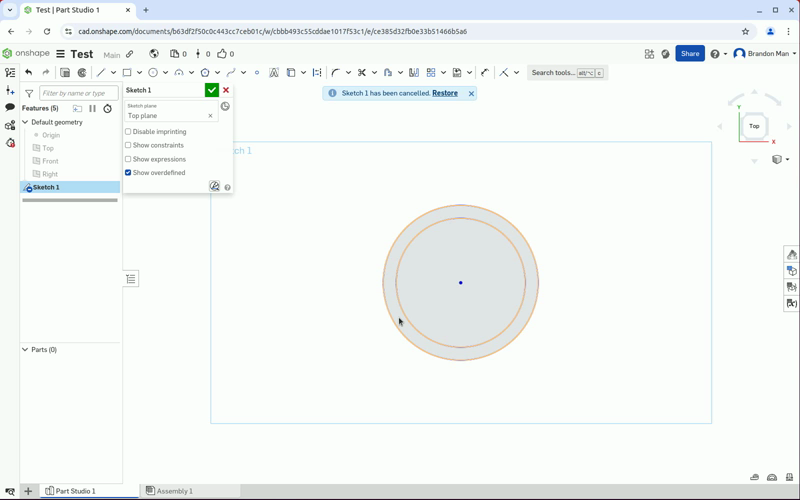
click(399, 317)
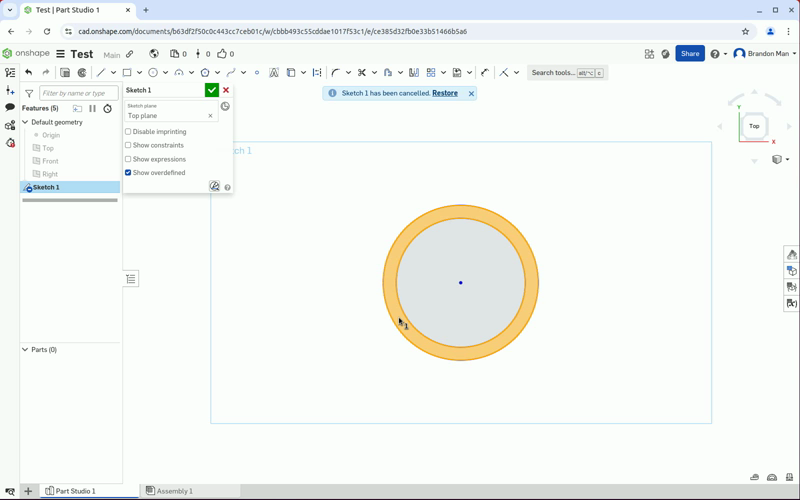
mouse_move(73, 352)
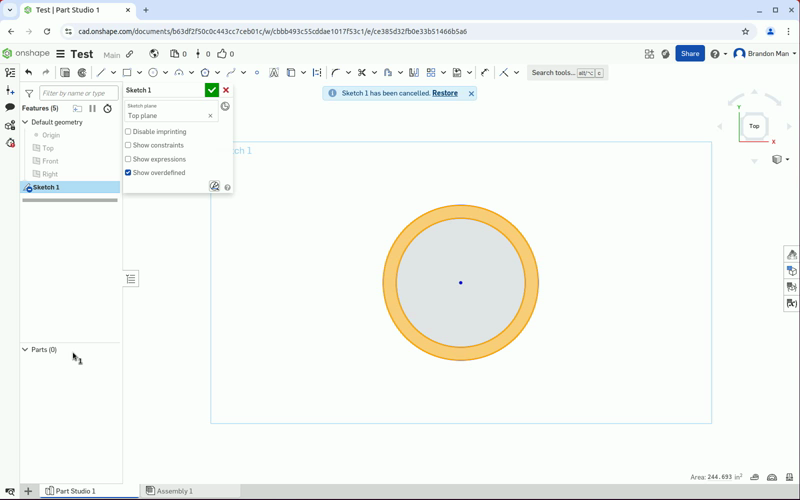
key(shift+y)
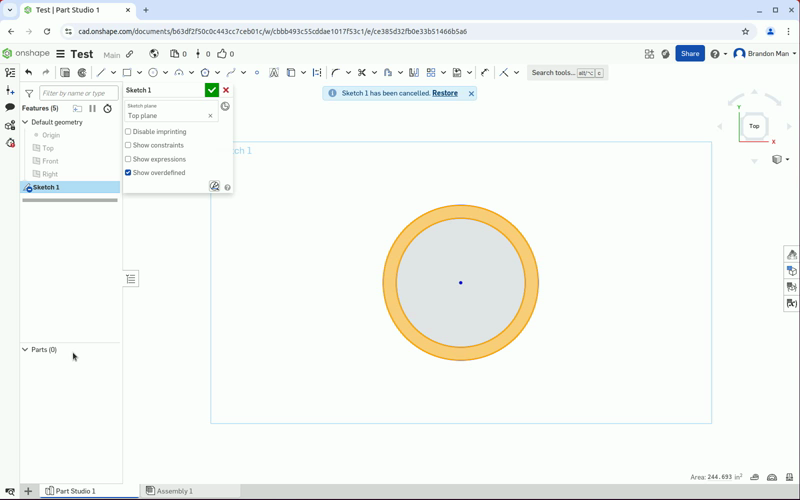
key(shift+e)
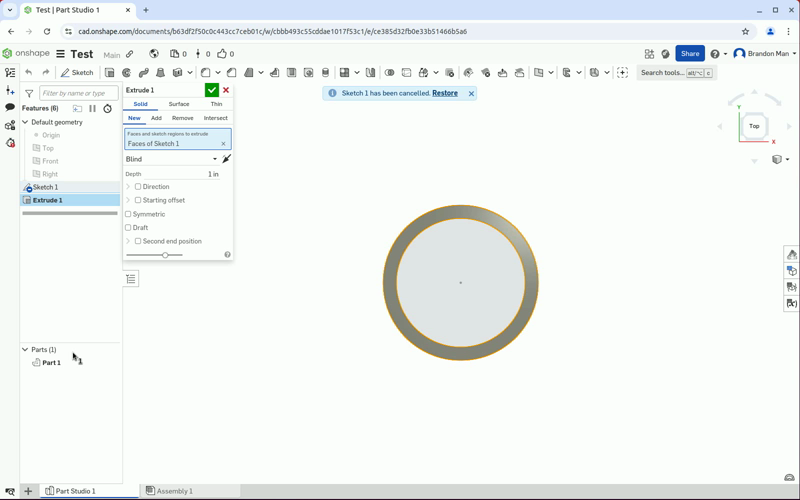
mouse_move(143, 106)
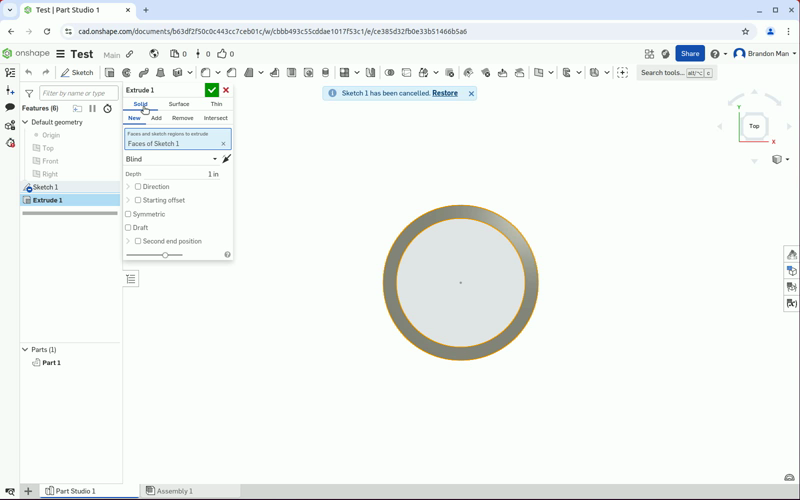
click(143, 106)
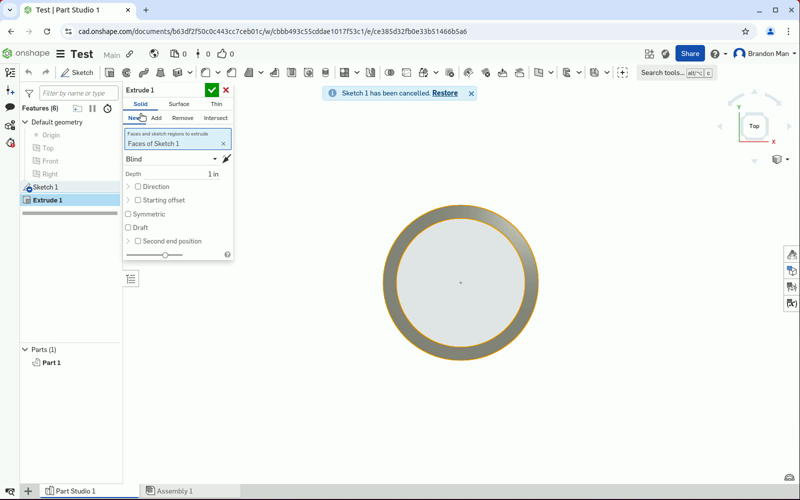
mouse_move(137, 120)
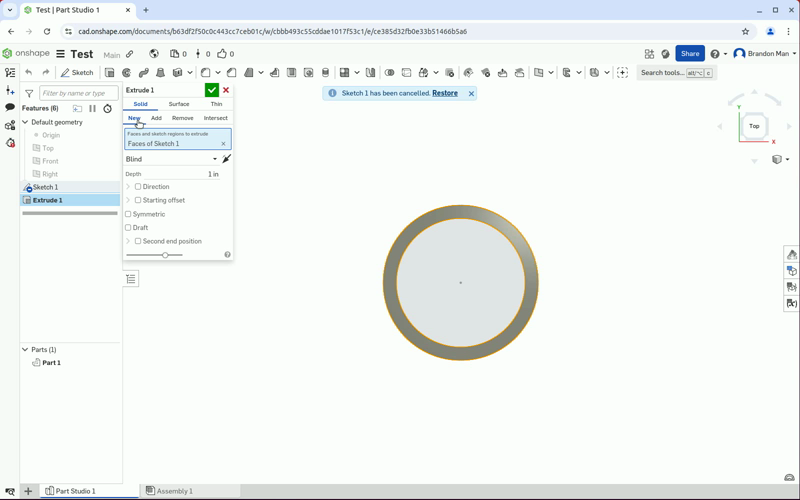
click(137, 120)
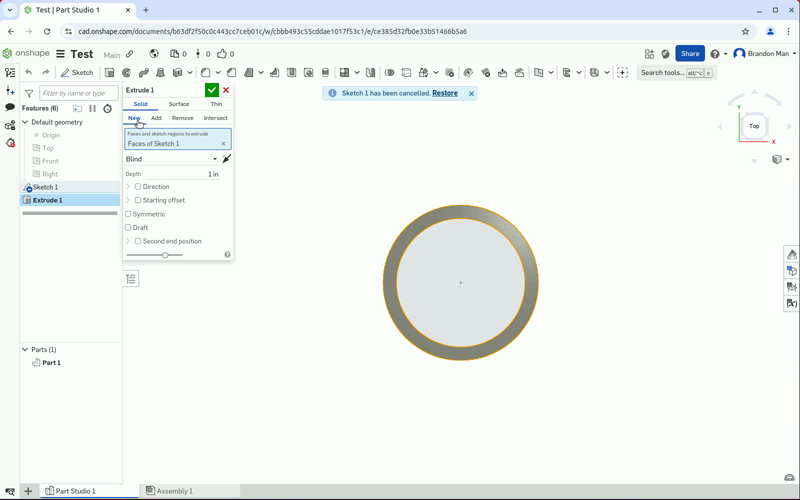
key(tab, 4)
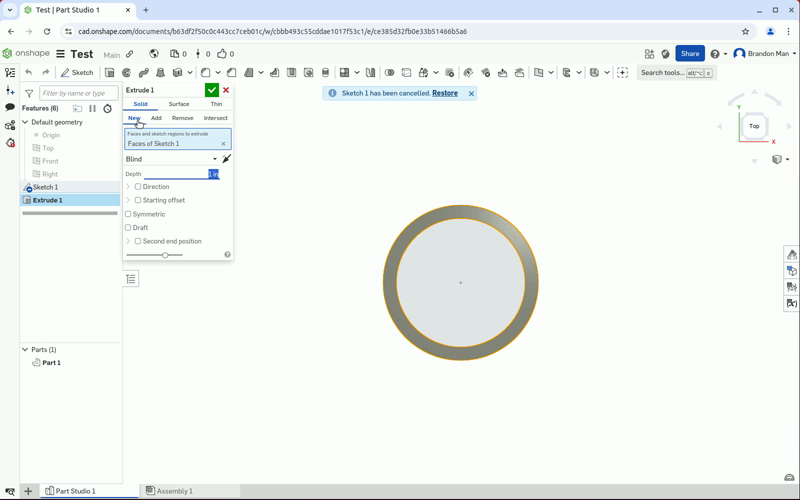
text(23.108)
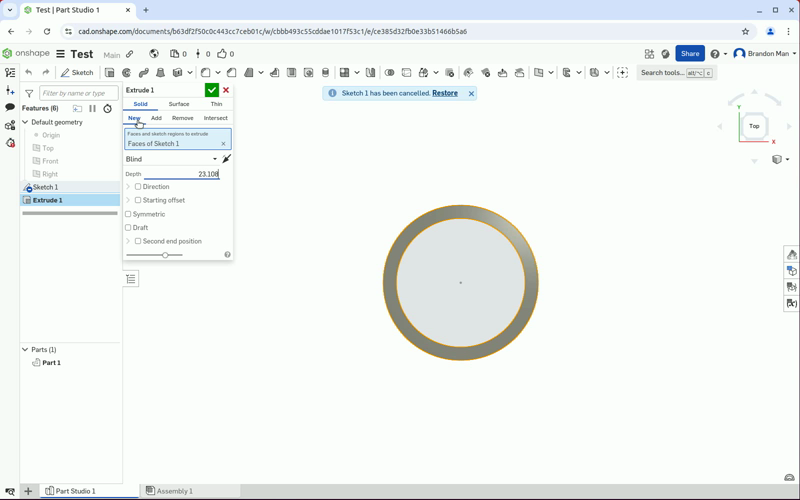
key(enter)
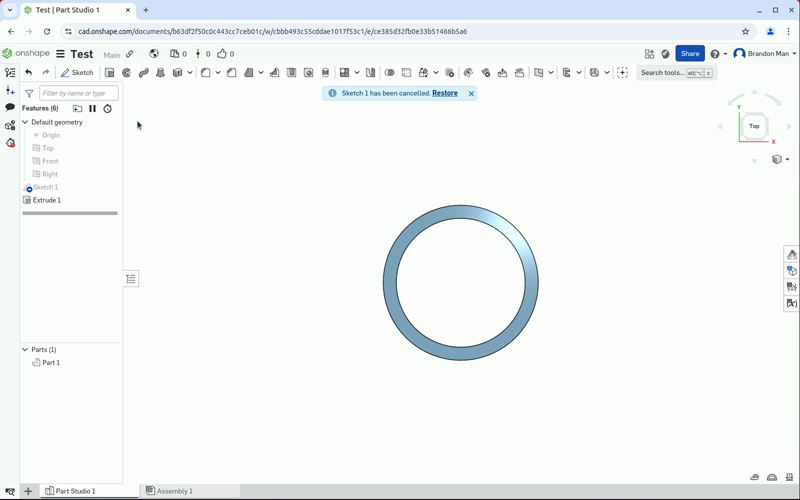
key(shift+h)
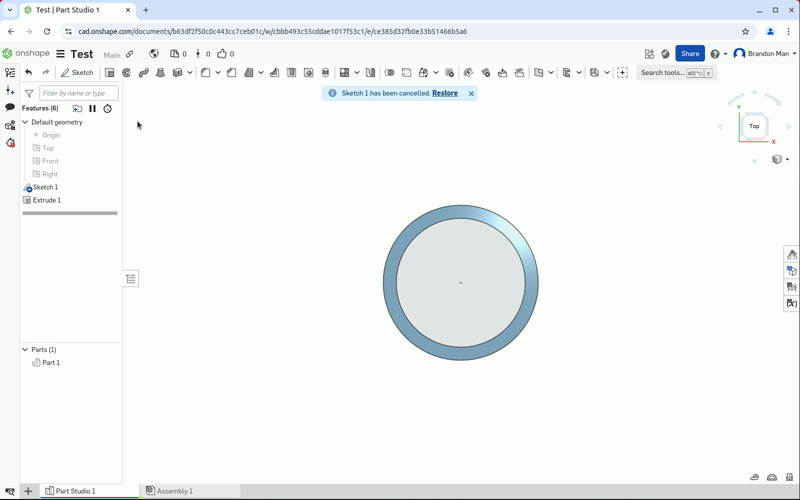
key(shift+h)
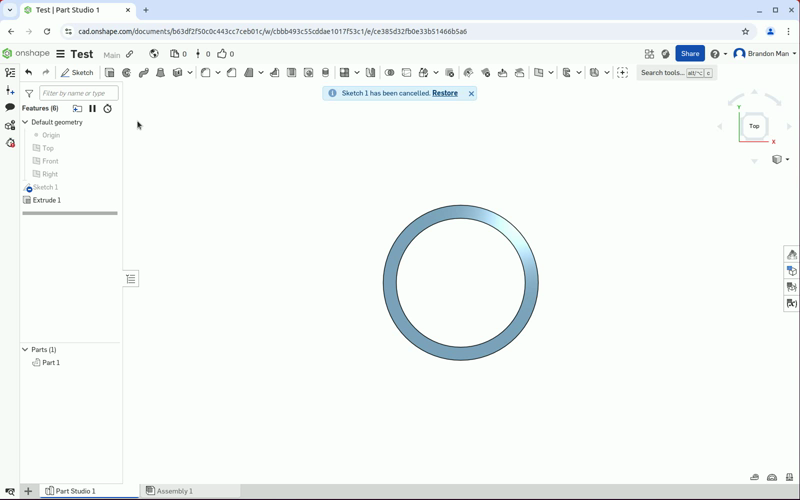
mouse_move(73, 189)
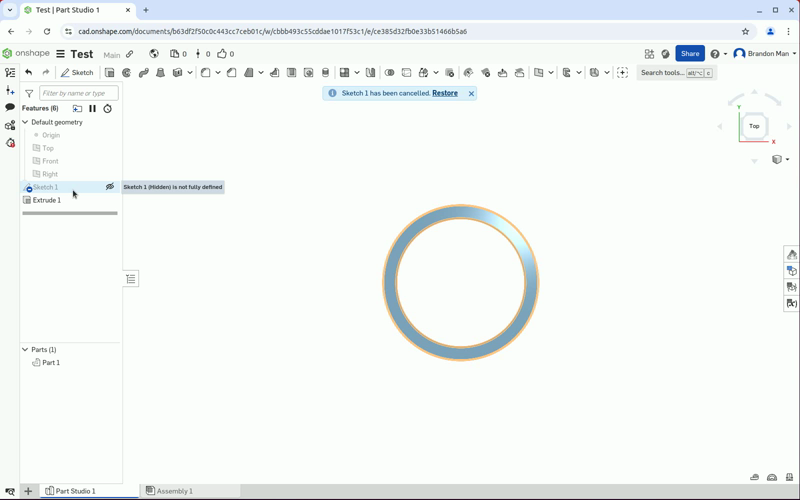
click(73, 189)
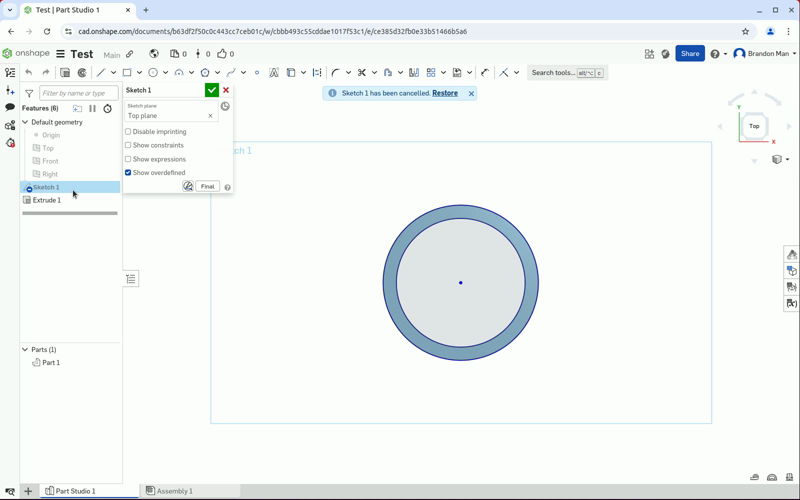
mouse_move(229, 92)
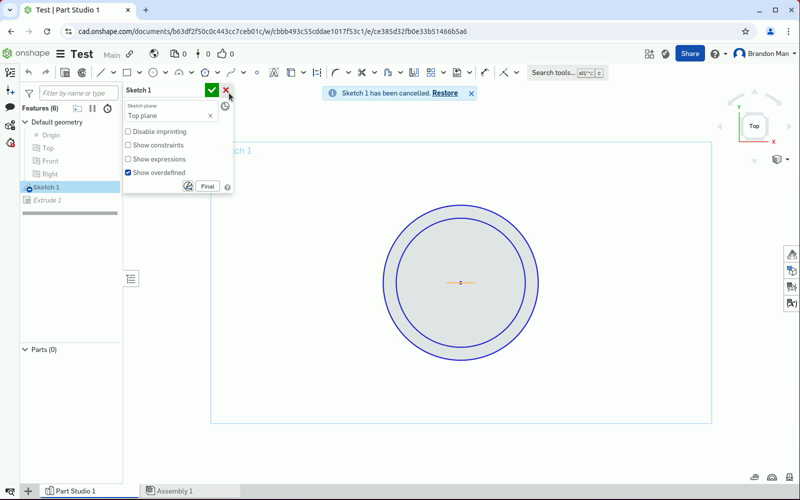
click(229, 92)
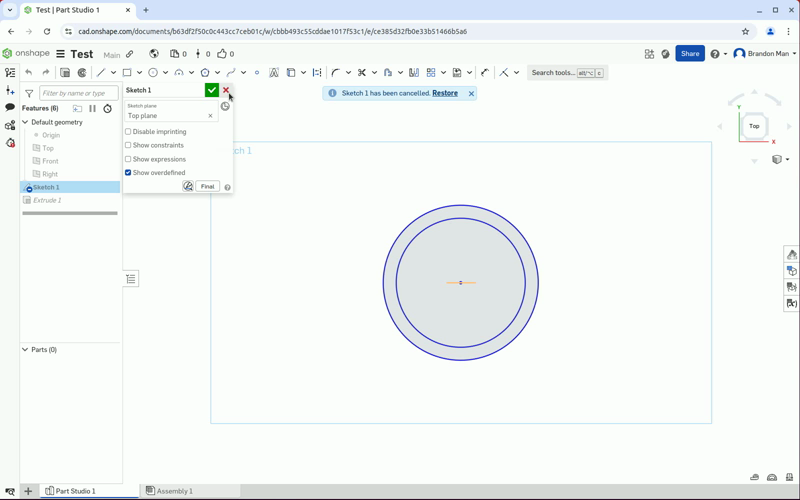
key(shift+s)
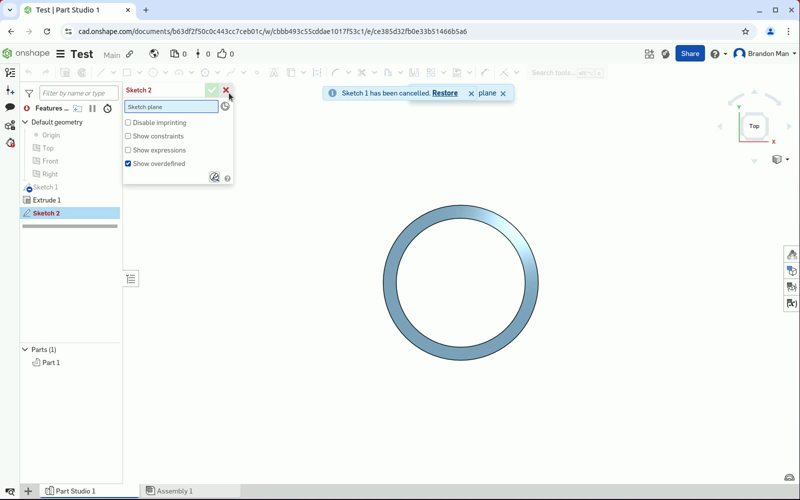
mouse_move(73, 150)
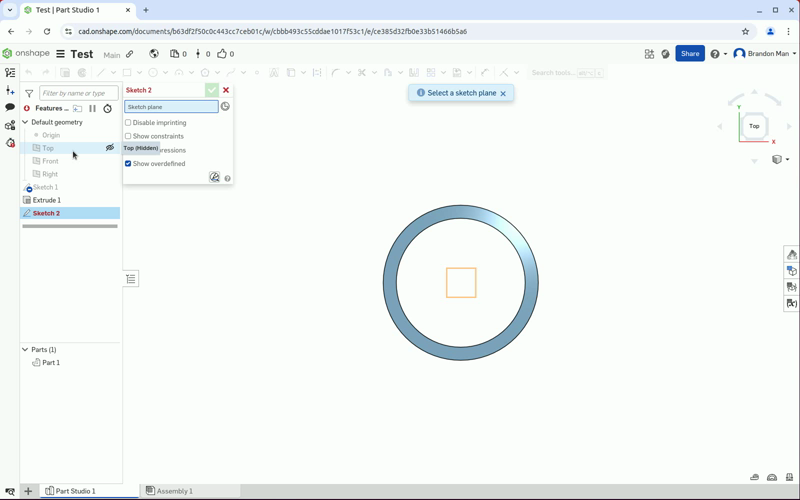
click(73, 150)
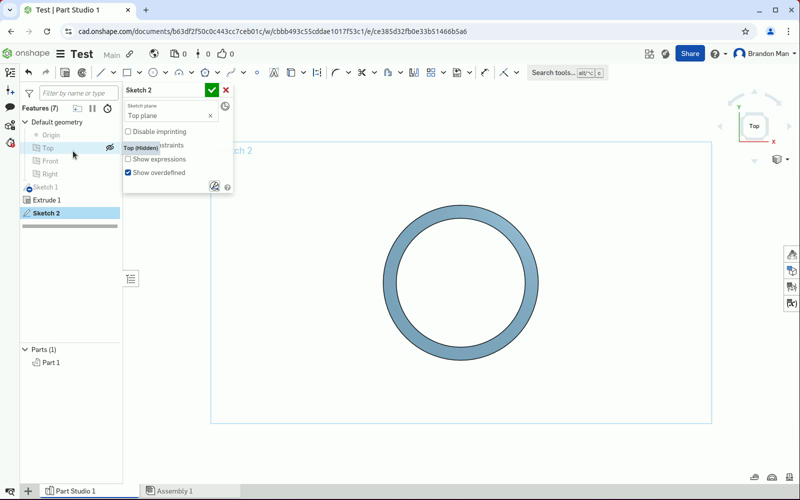
mouse_move(73, 352)
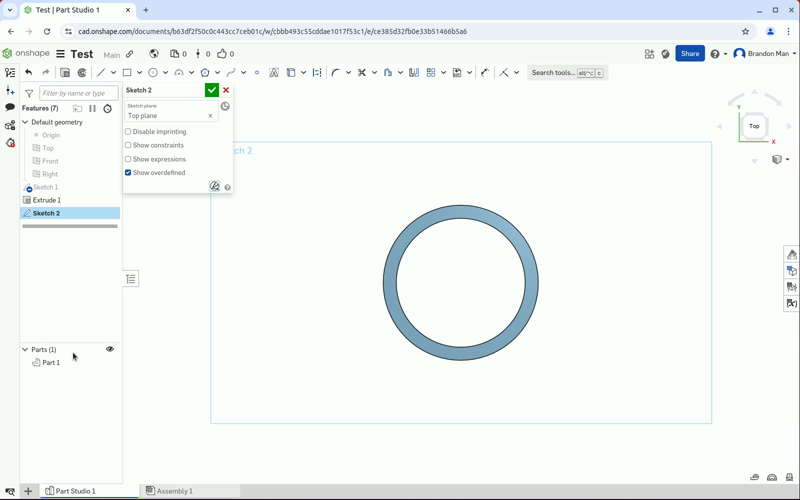
key(y)
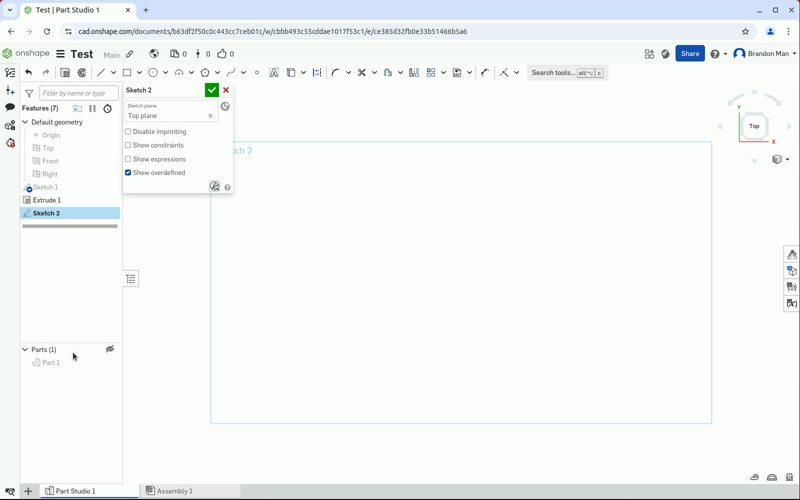
key(c)
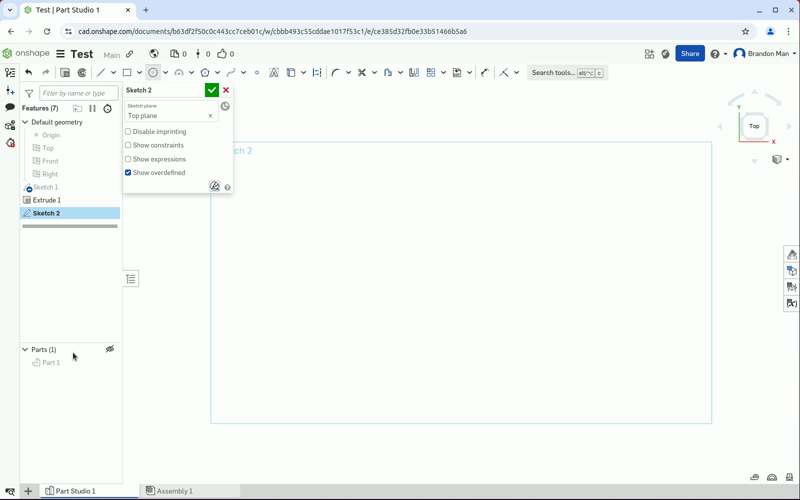
key_down(shift)
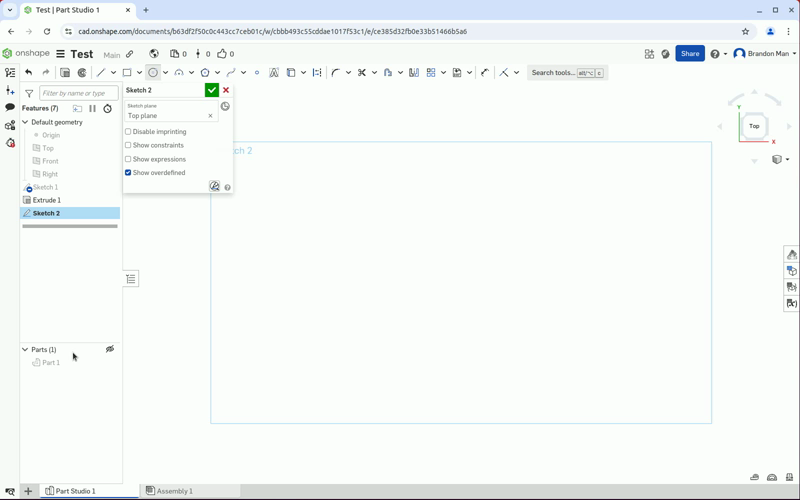
mouse_move(460, 282)
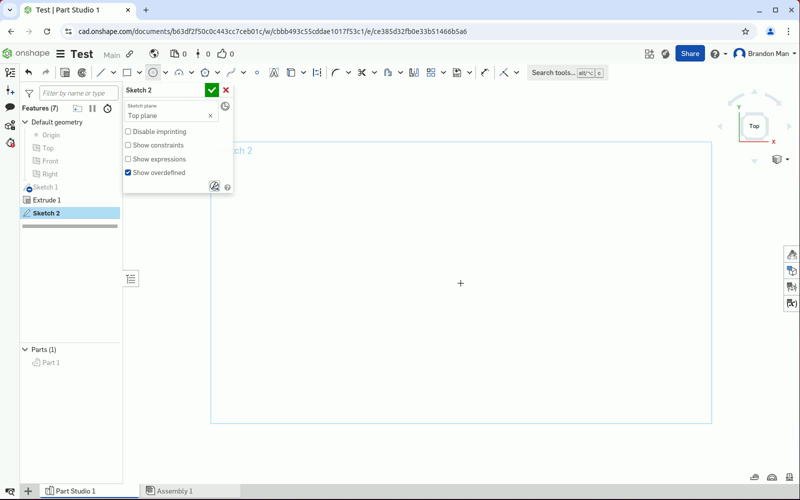
click(460, 282)
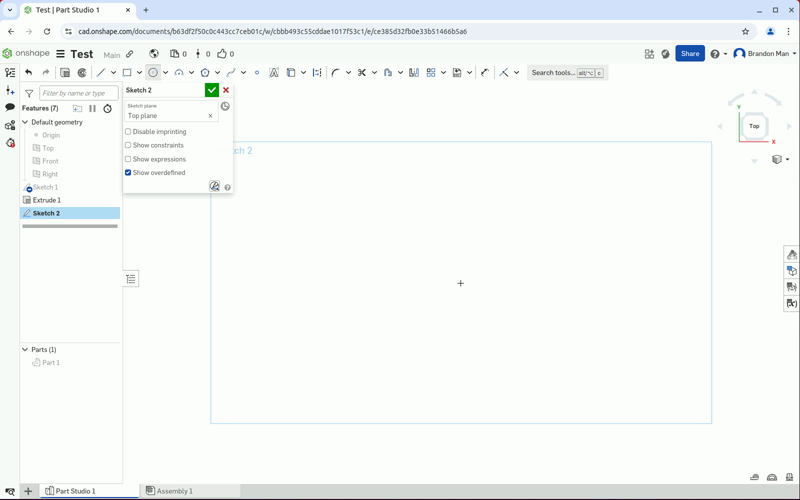
key_up(shift)
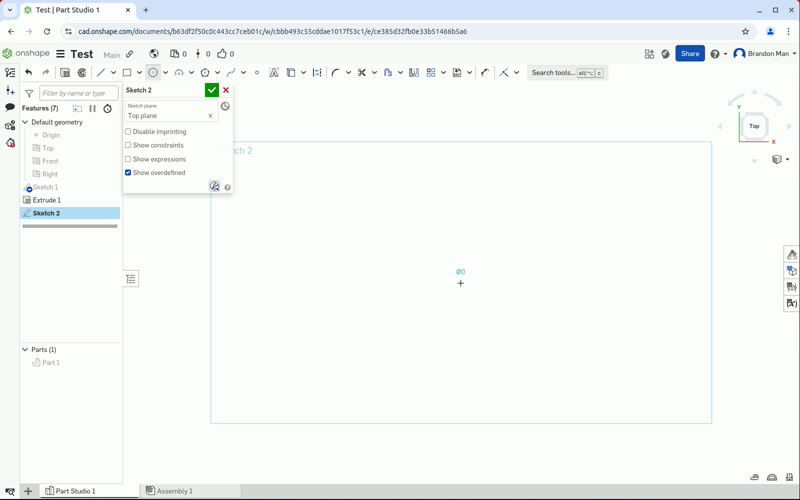
mouse_move(548, 282)
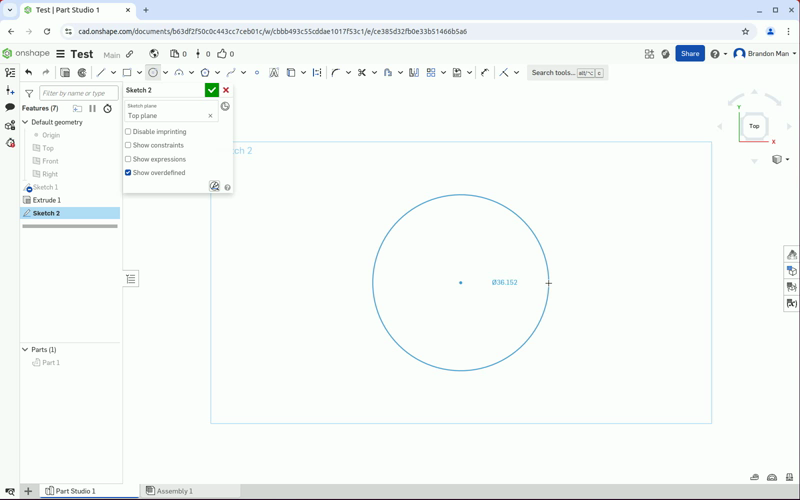
click(548, 282)
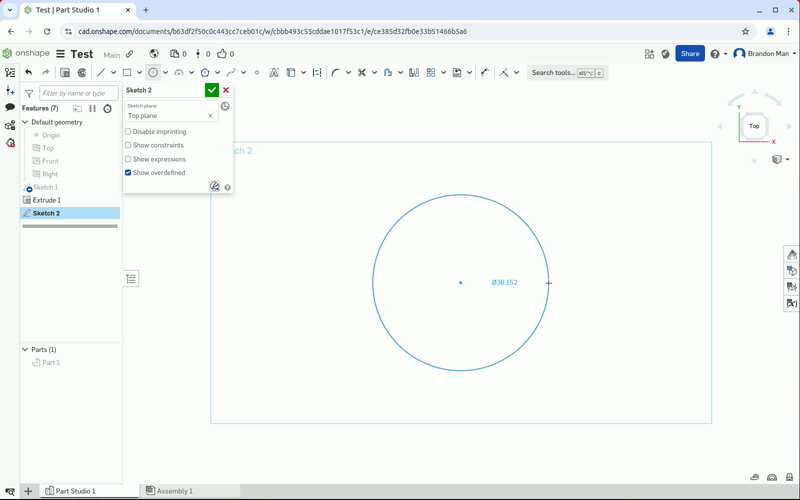
key(esc)
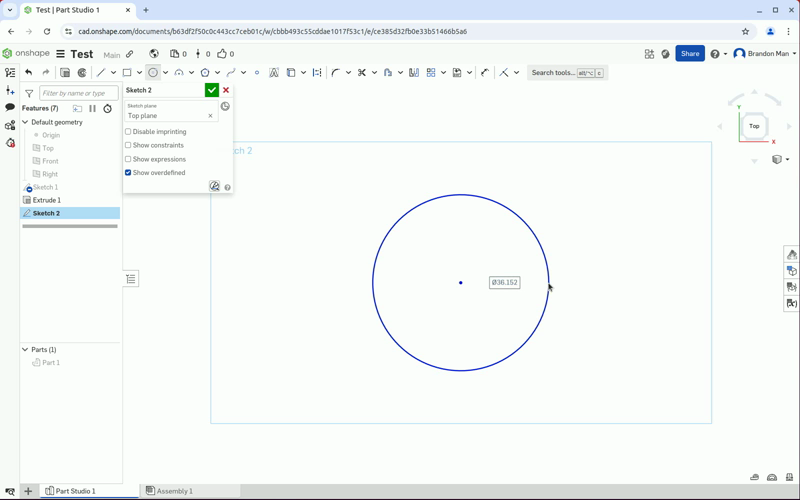
mouse_move(496, 305)
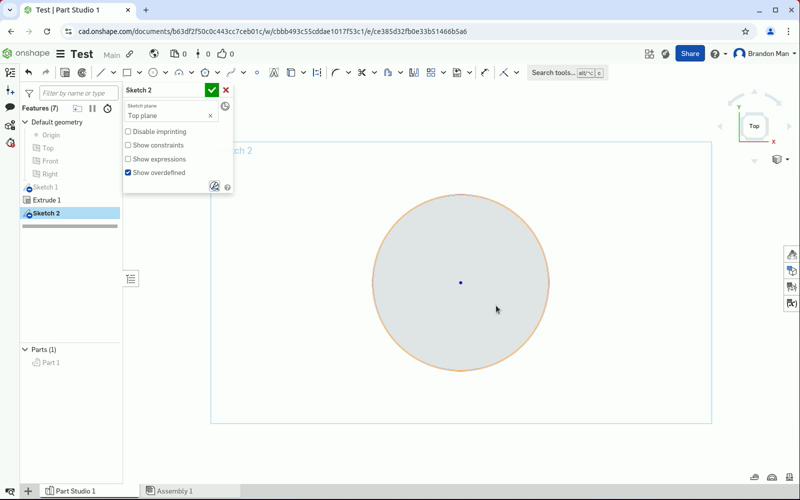
click(496, 305)
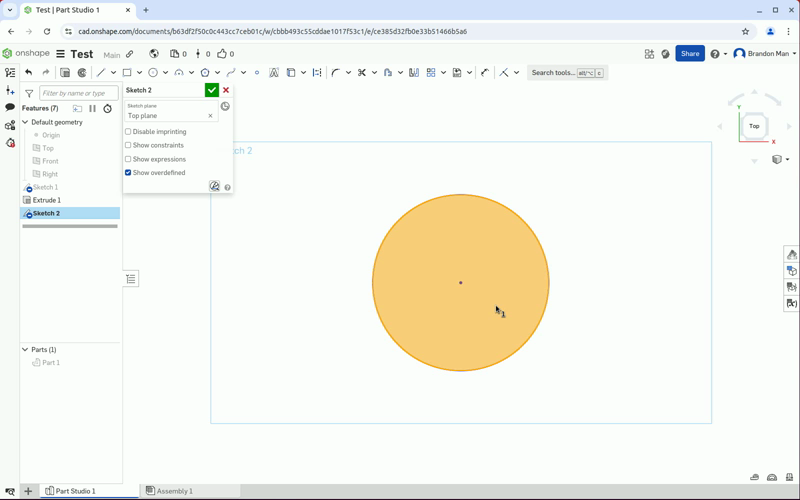
mouse_move(73, 352)
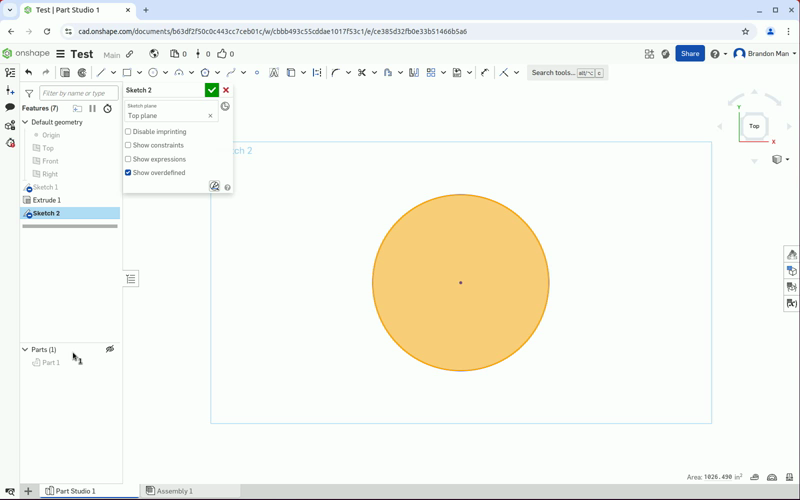
key(shift+y)
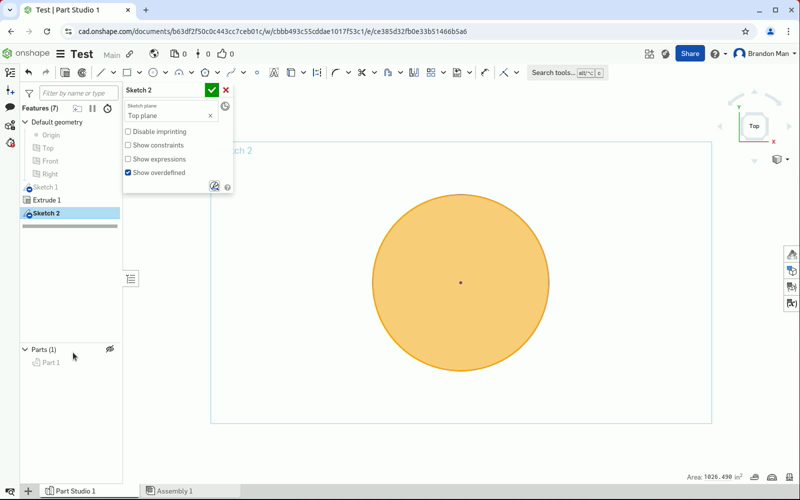
key(shift+e)
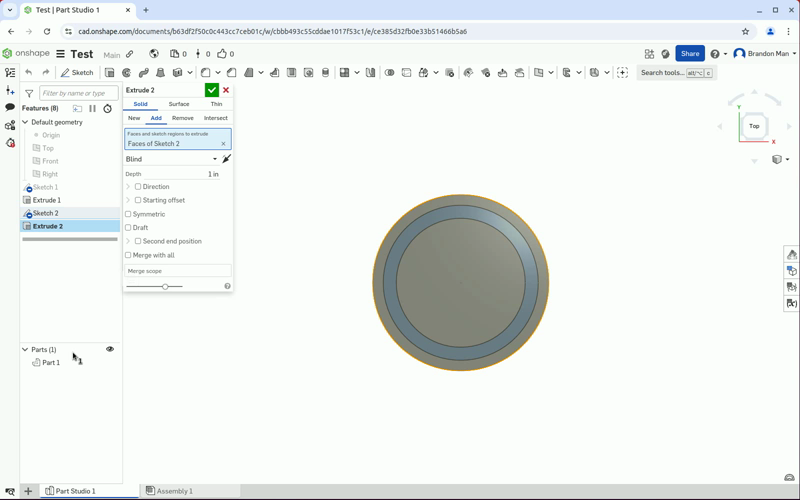
mouse_move(143, 106)
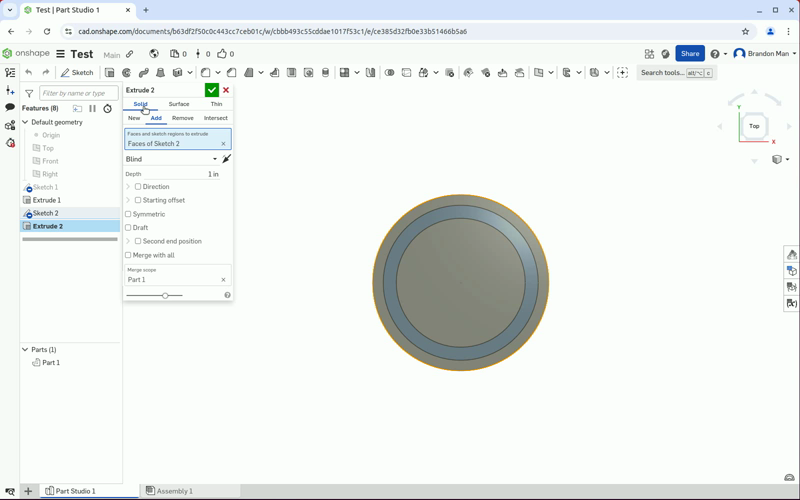
click(143, 106)
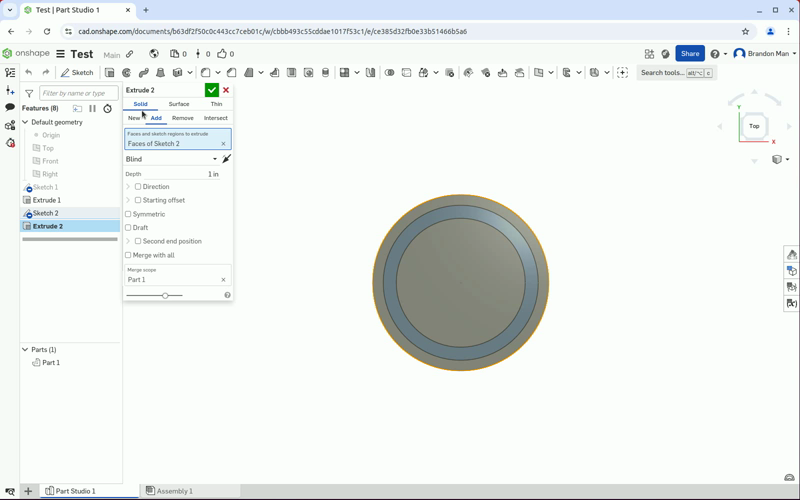
mouse_move(137, 120)
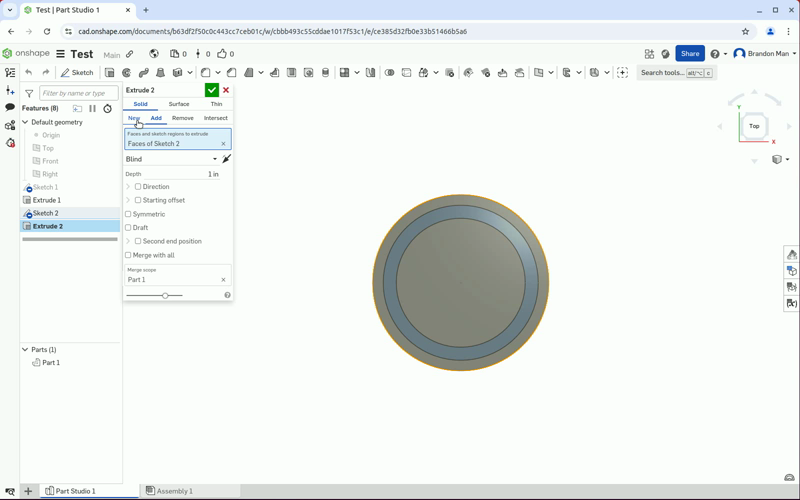
click(137, 120)
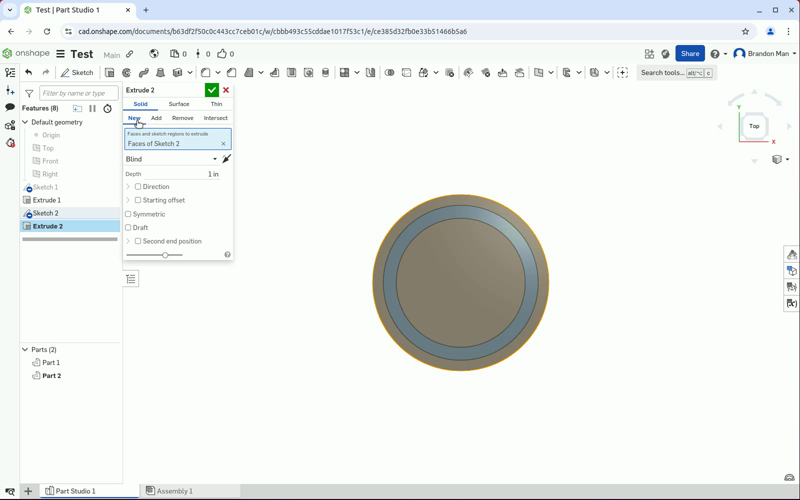
key(tab, 4)
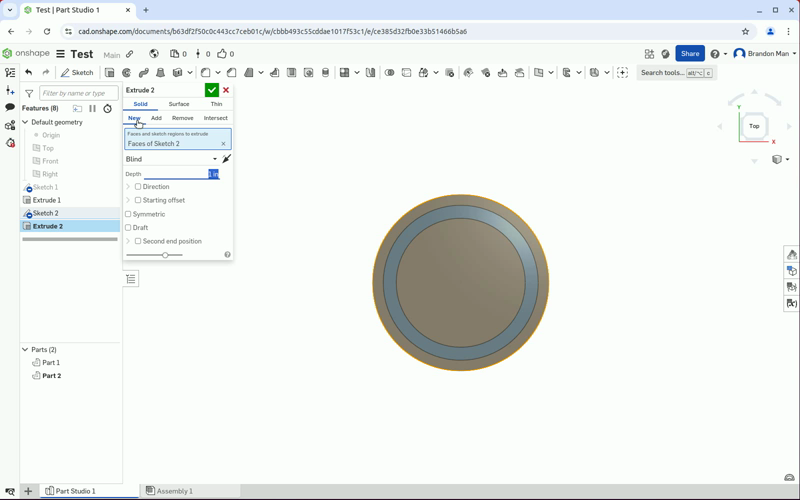
text(-21.664)
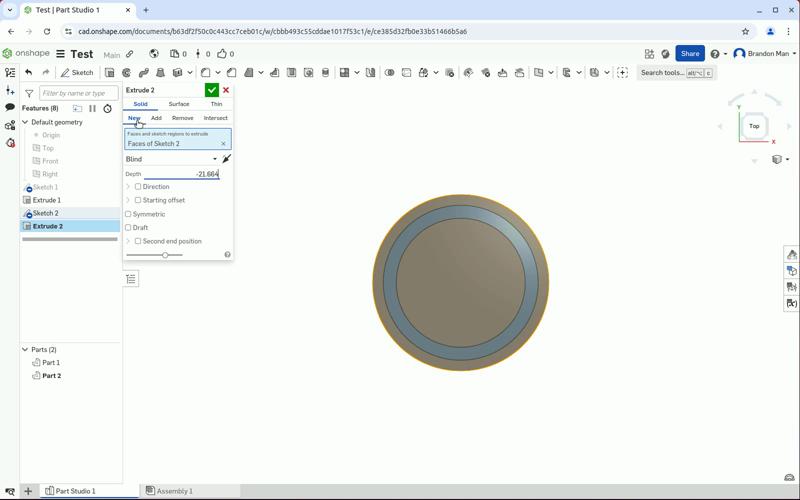
key(enter)
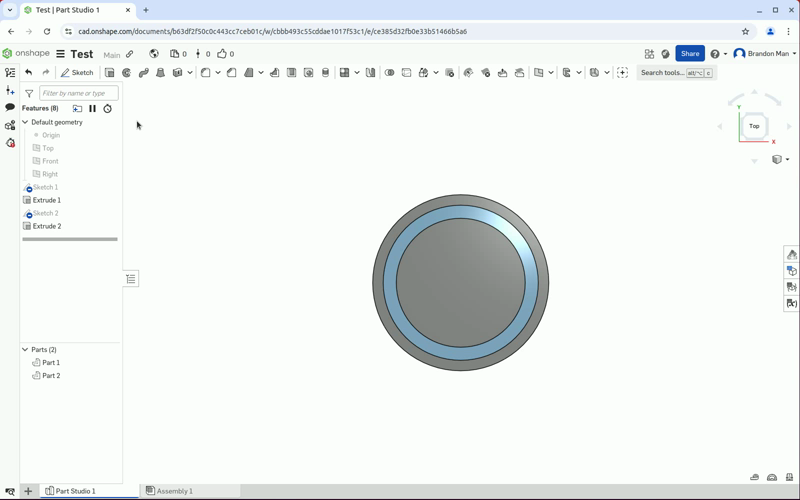
key(shift+h)
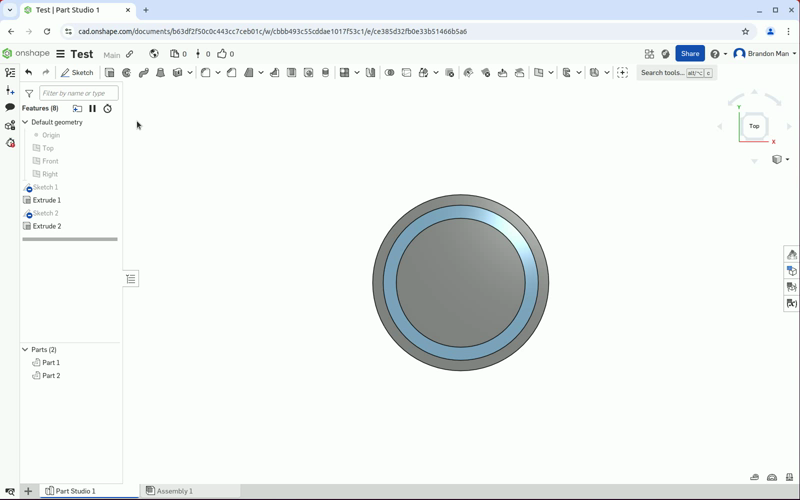
key(shift+h)
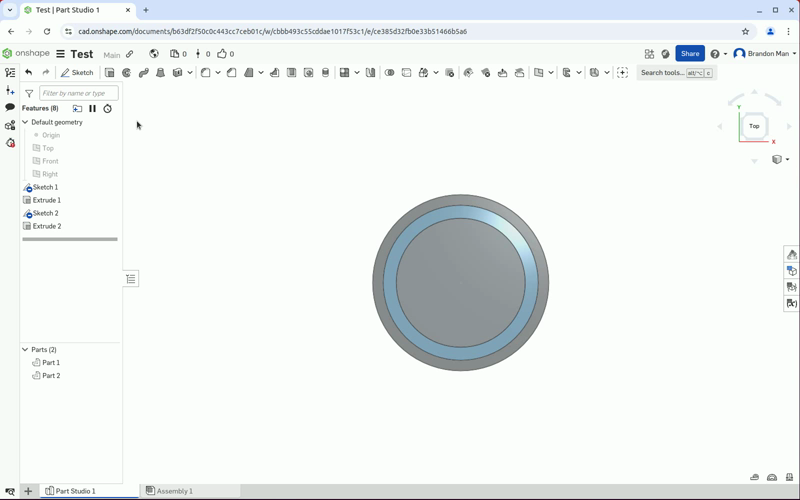
key(shift+7)
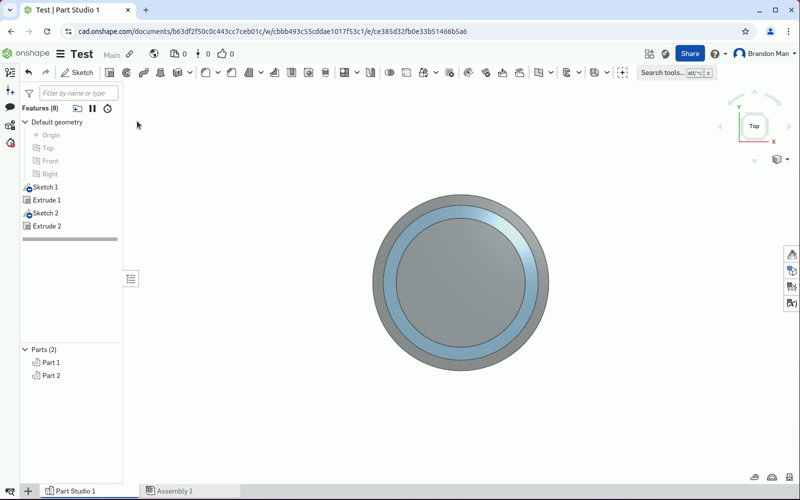
key(up, 3)
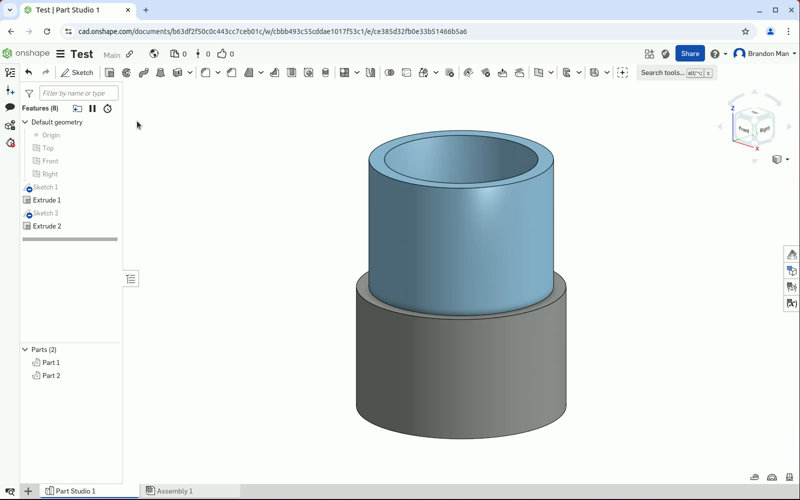
key(left, 3)
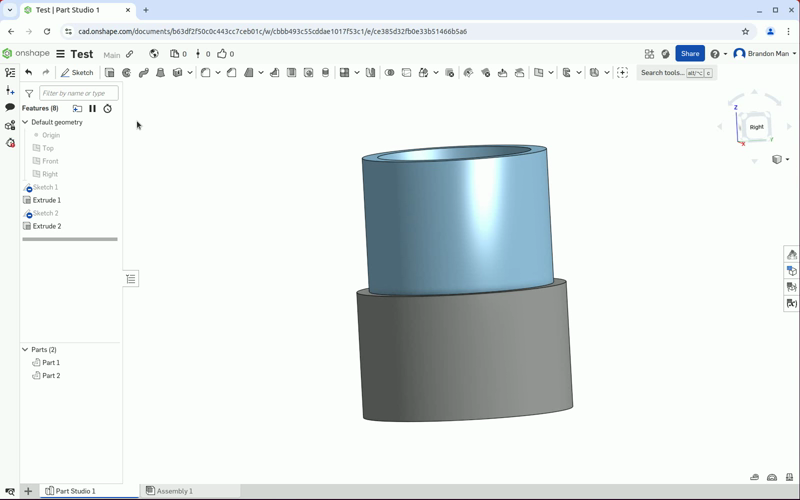
key(right, 3)
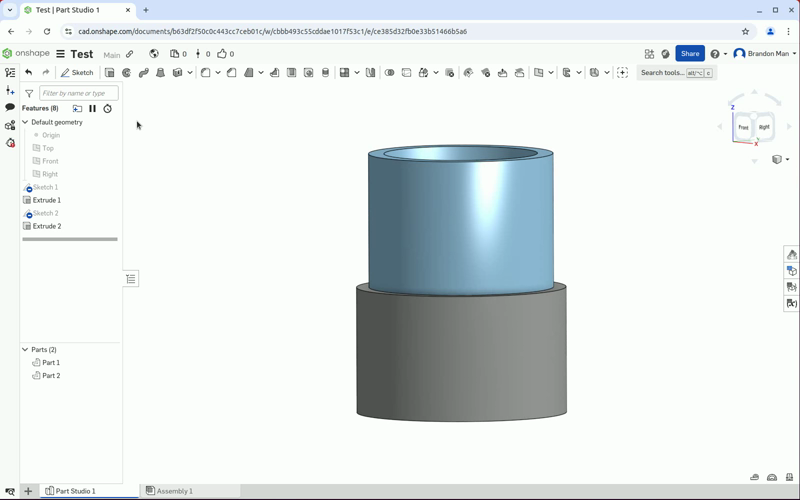
key(down, 3)
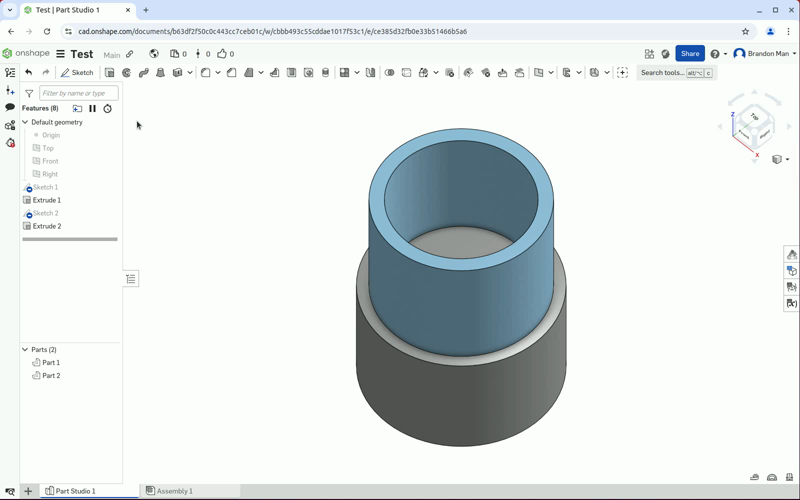
mouse_move(73, 189)
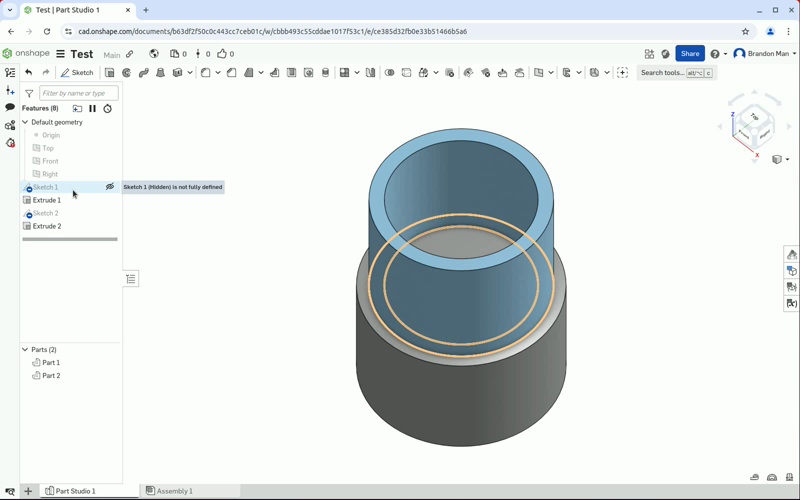
click(73, 189)